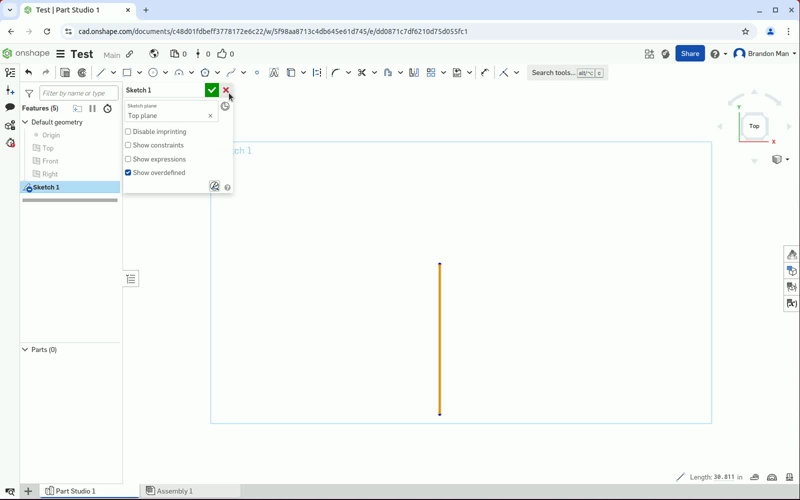
key(shift+h)
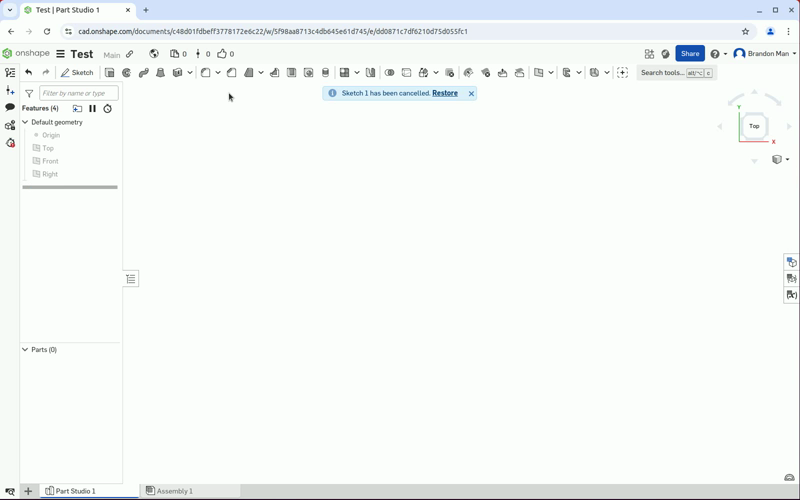
mouse_move(73, 352)
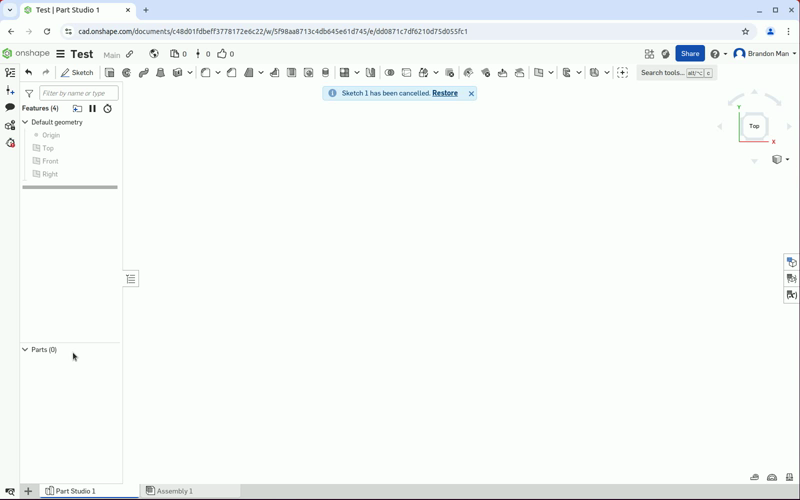
key(y)
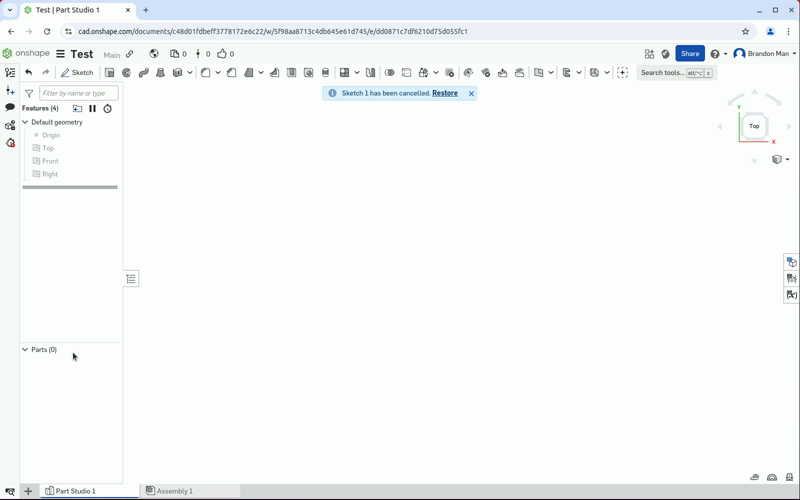
key(shift+p)
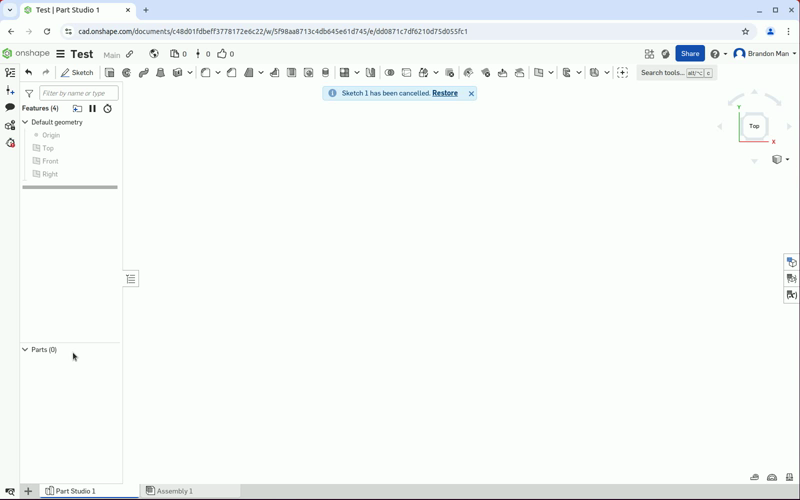
key(space)
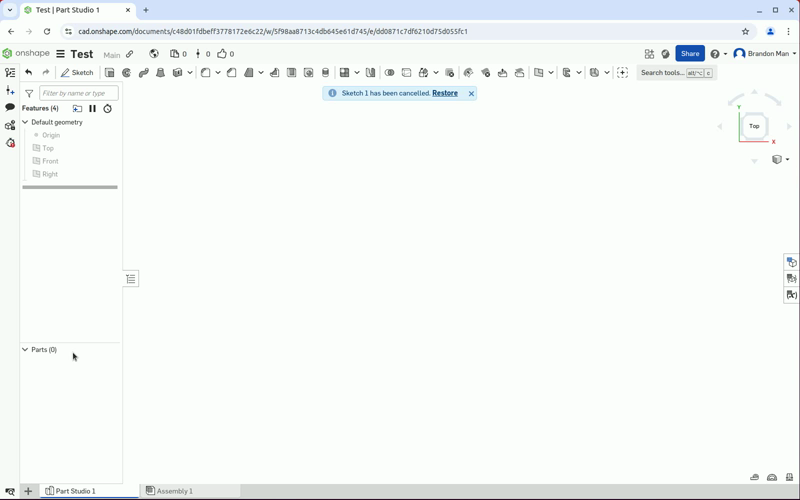
key_down(shift)
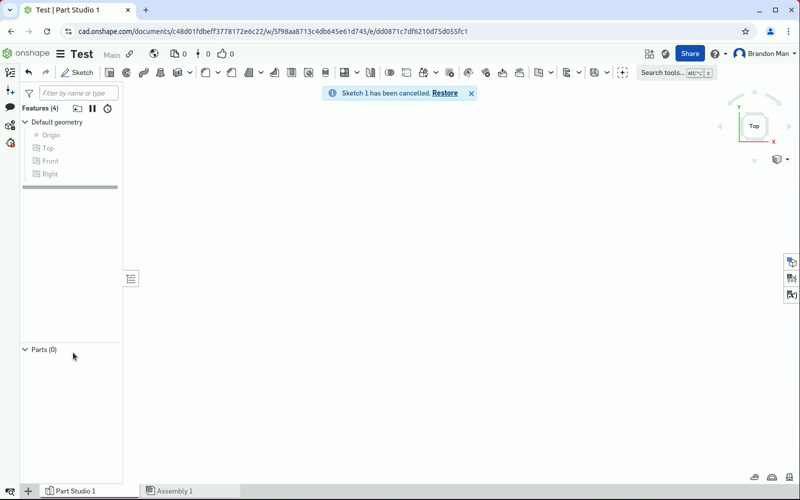
key(up)
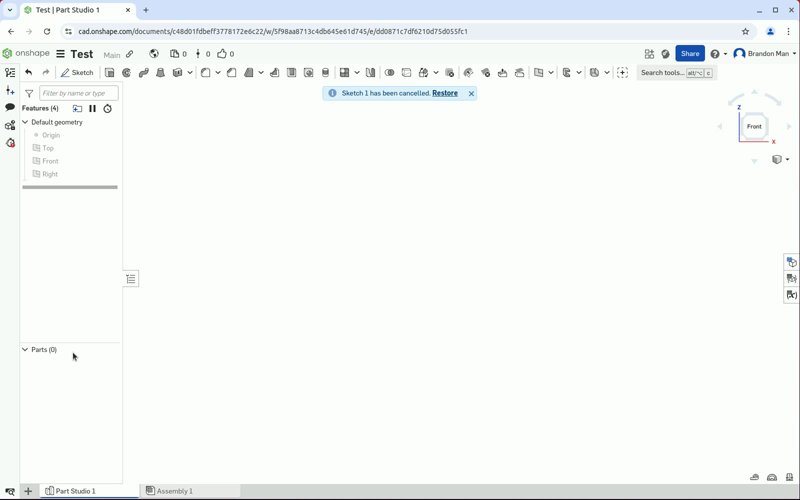
key_up(shift)
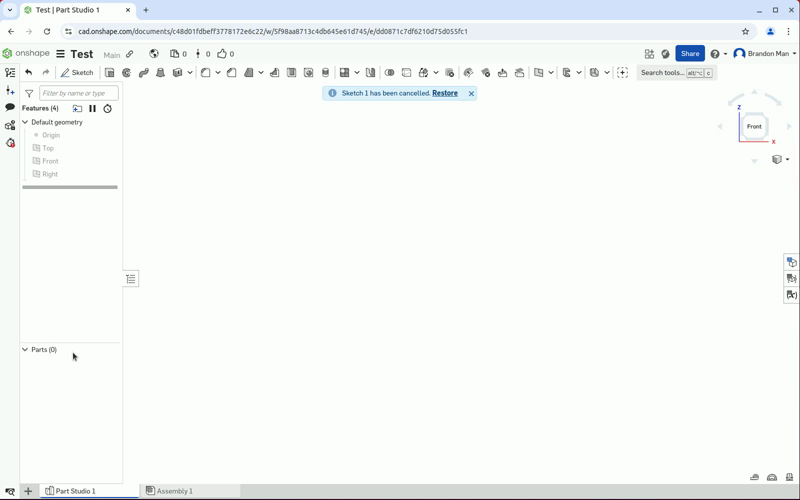
mouse_move(73, 352)
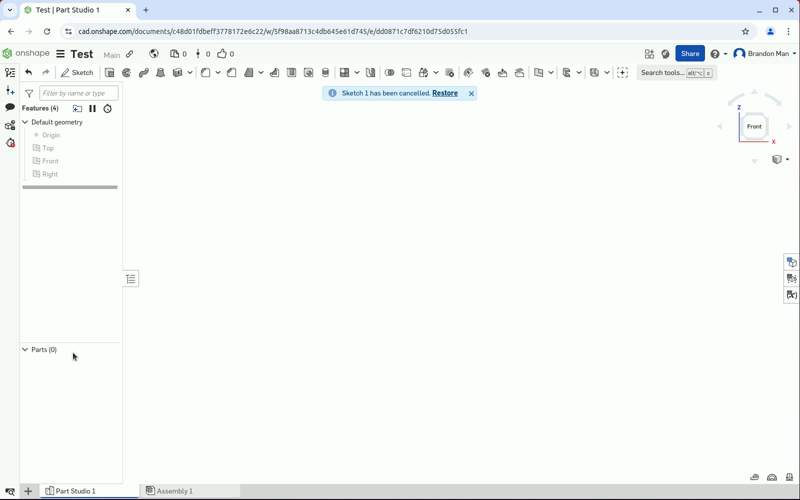
key(shift+y)
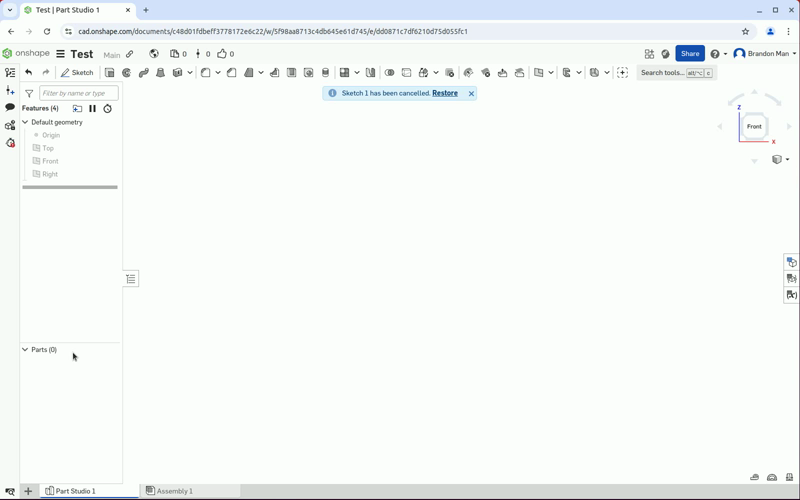
key(shift+s)
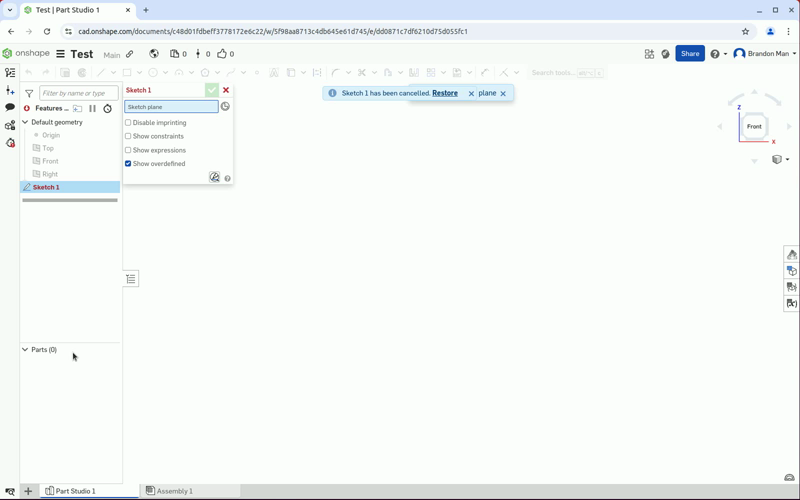
mouse_move(73, 163)
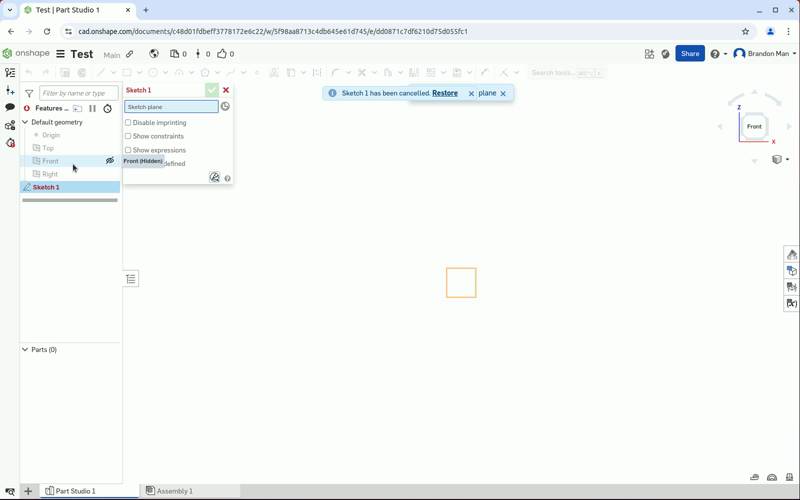
click(73, 163)
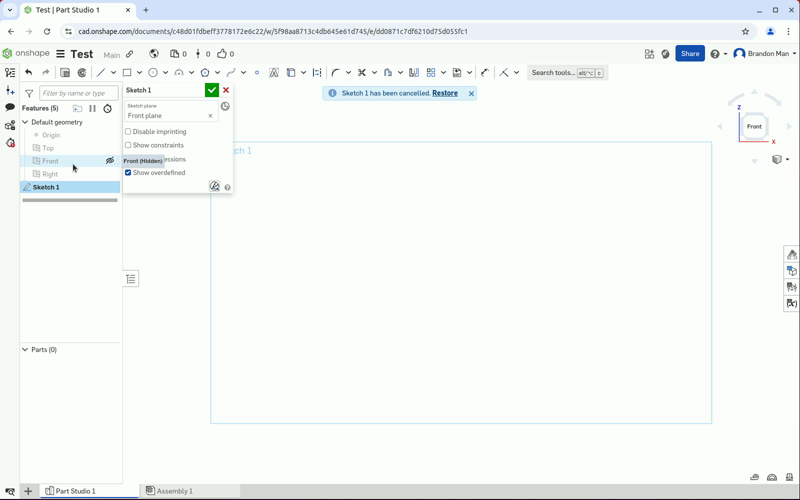
mouse_move(73, 352)
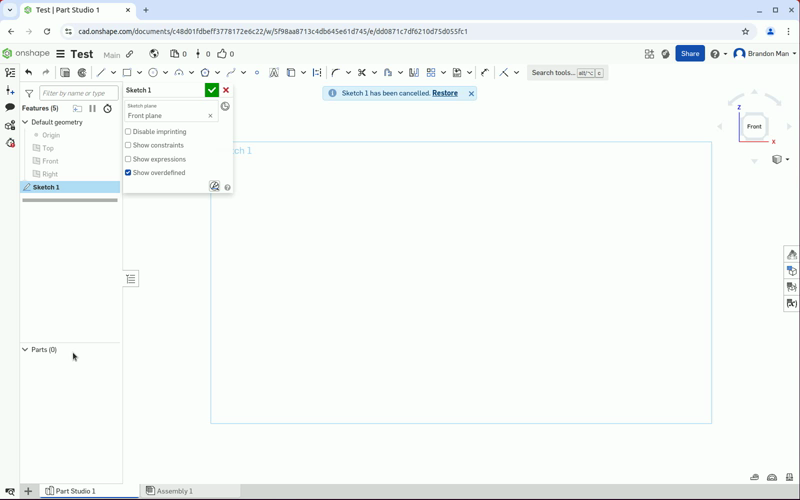
key(y)
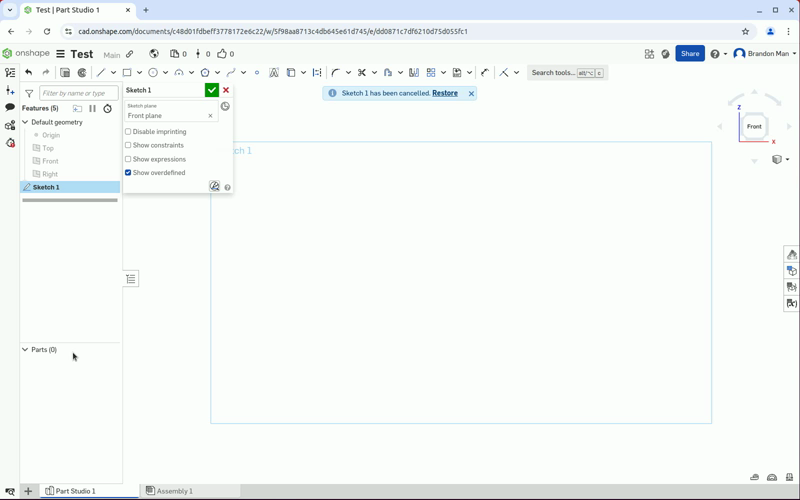
key(c)
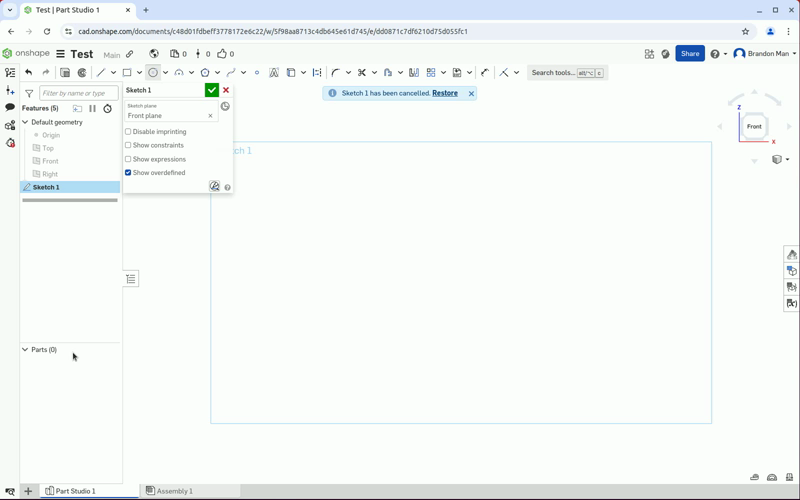
key_down(shift)
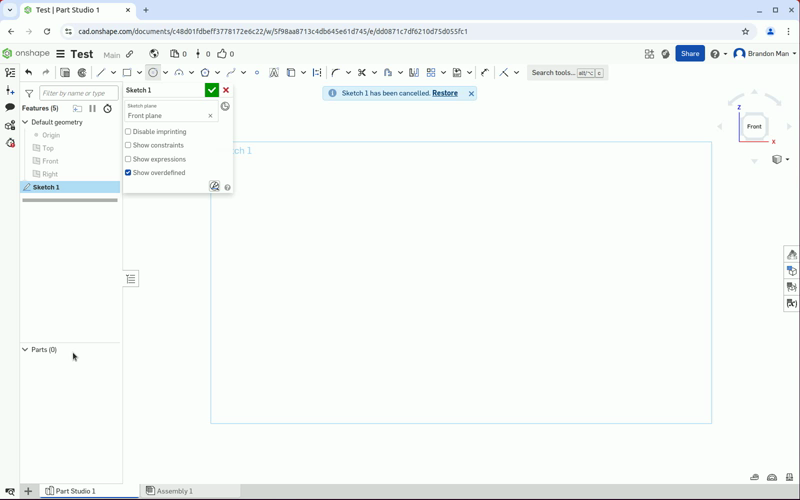
mouse_move(461, 282)
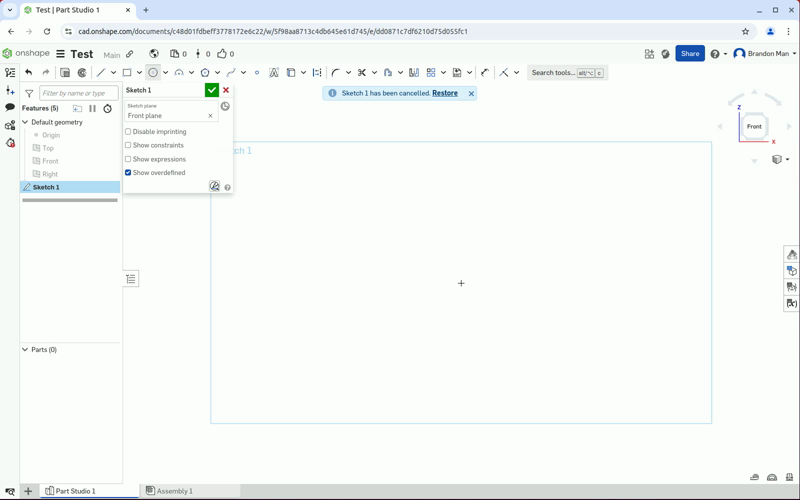
click(461, 282)
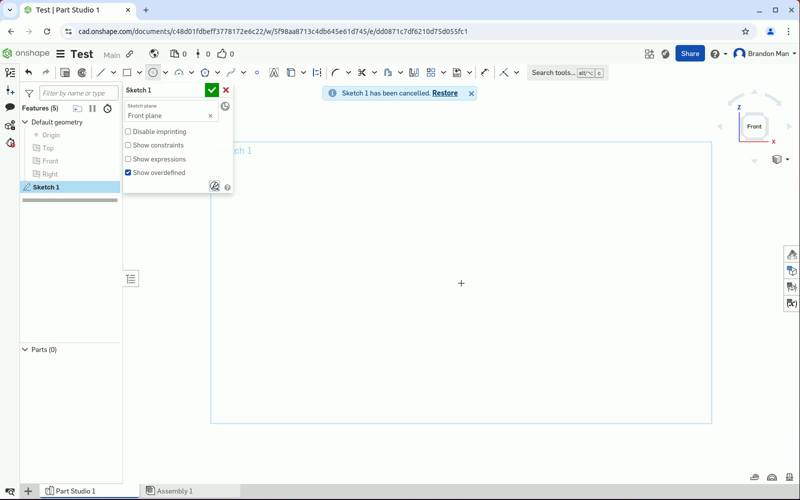
key_up(shift)
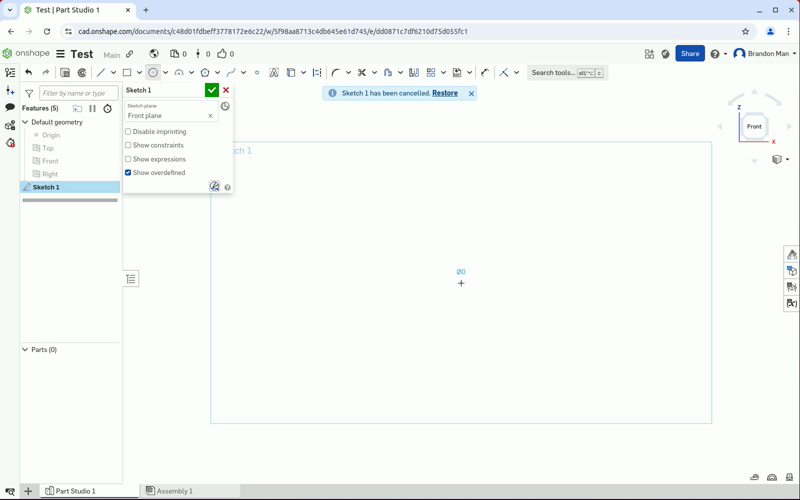
mouse_move(532, 282)
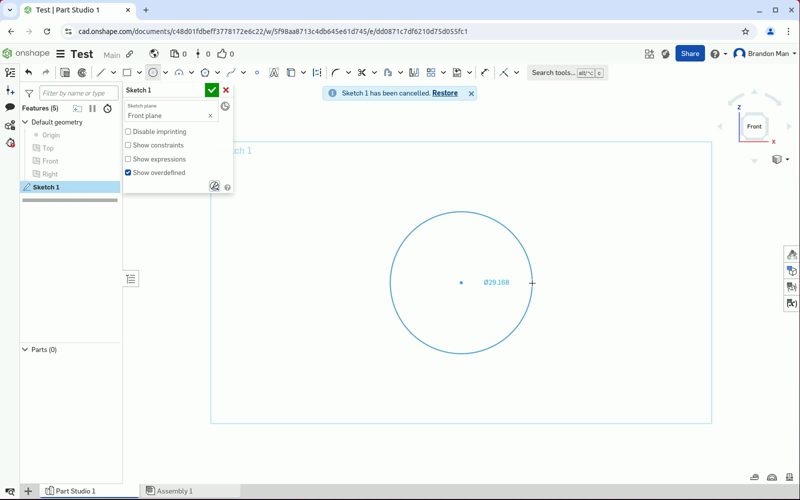
click(532, 282)
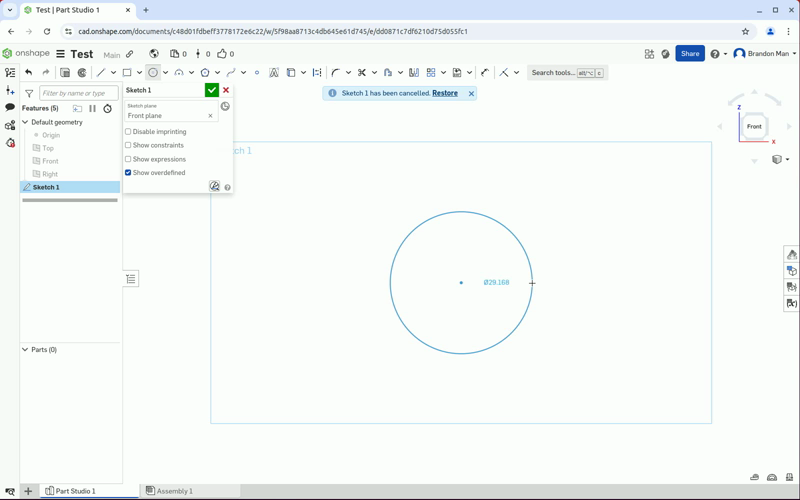
key(esc)
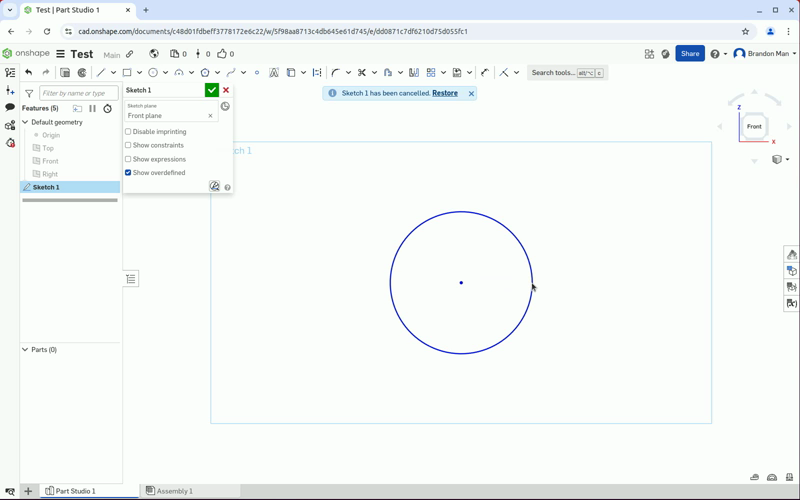
mouse_move(479, 251)
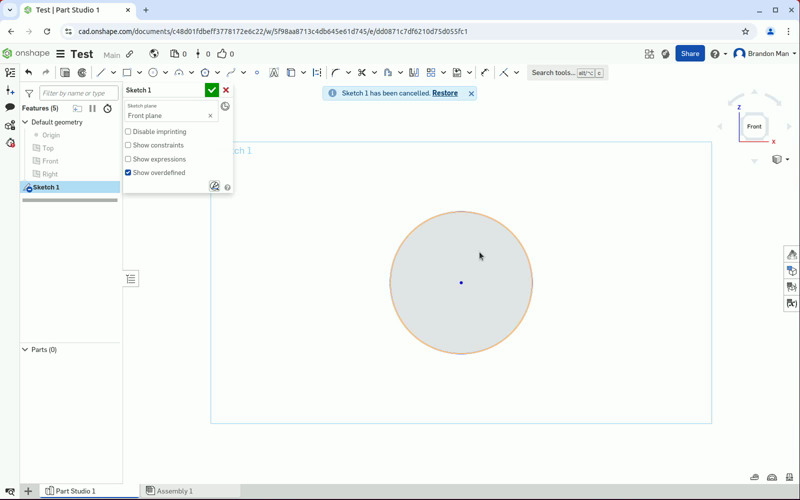
click(479, 251)
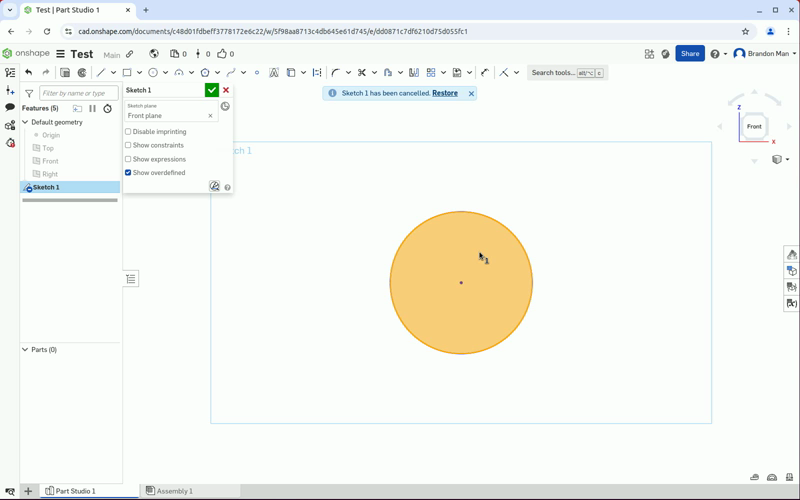
mouse_move(73, 352)
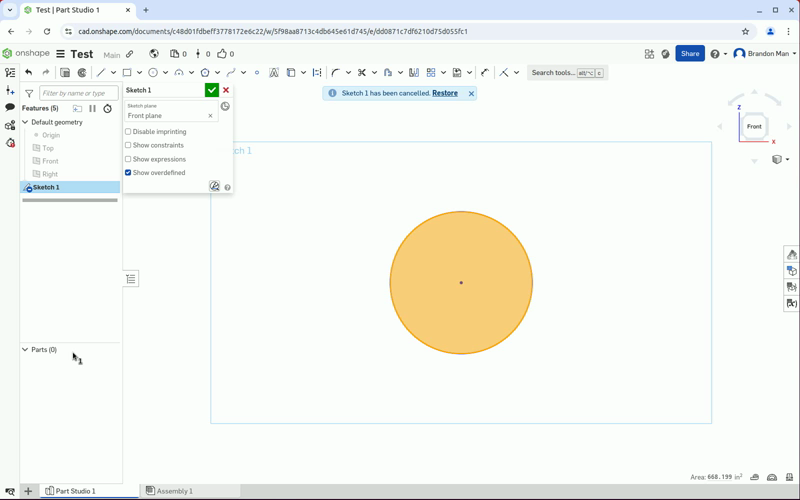
key(shift+y)
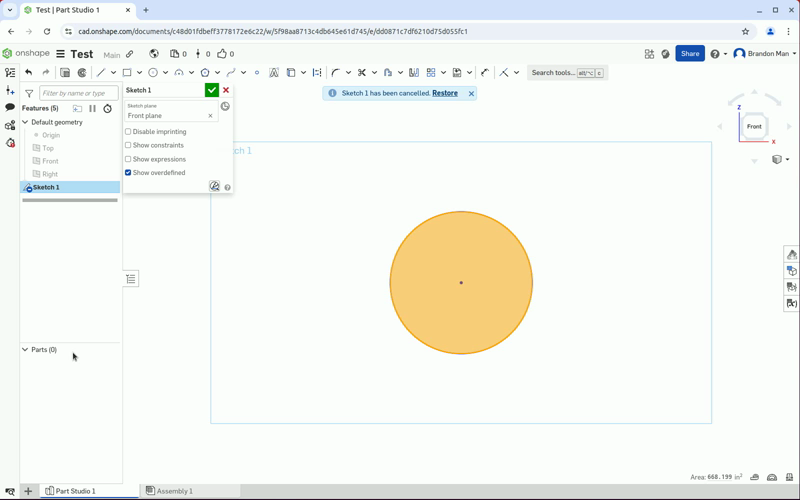
key(shift+e)
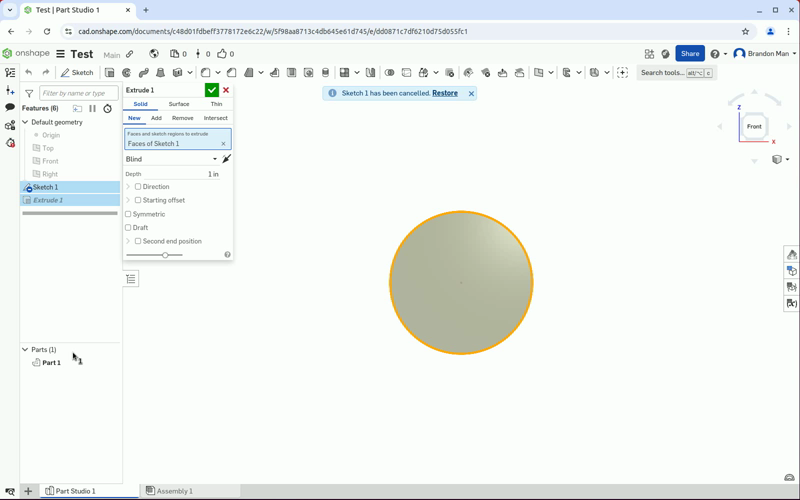
mouse_move(143, 106)
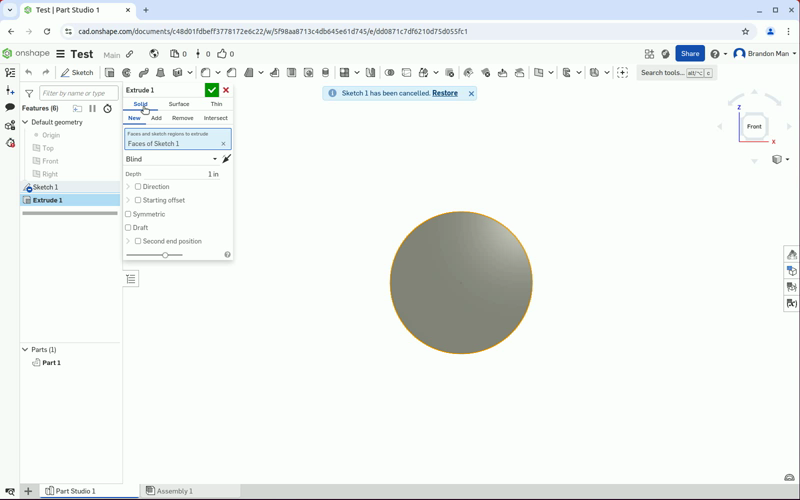
click(143, 106)
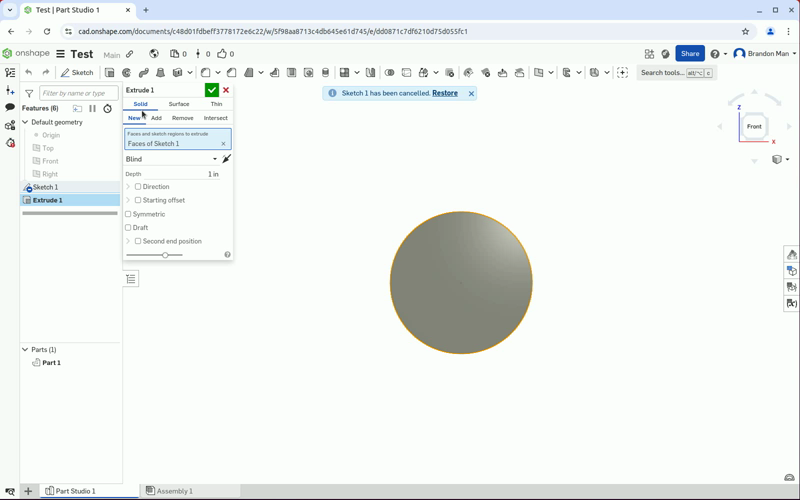
mouse_move(137, 120)
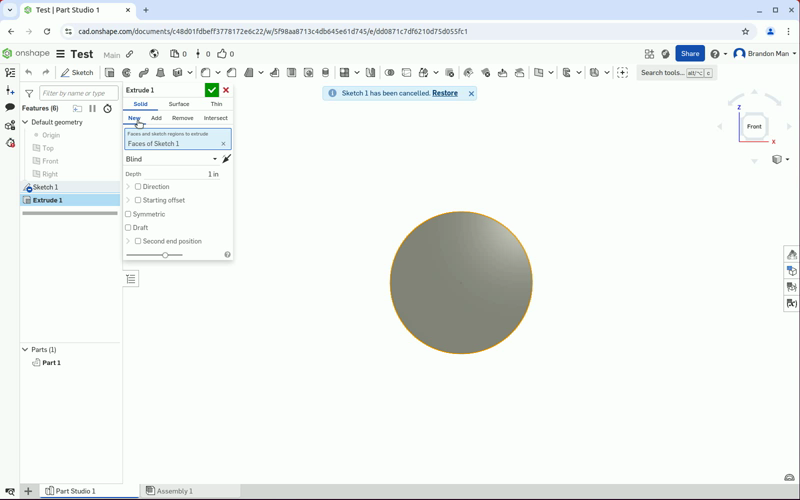
click(137, 120)
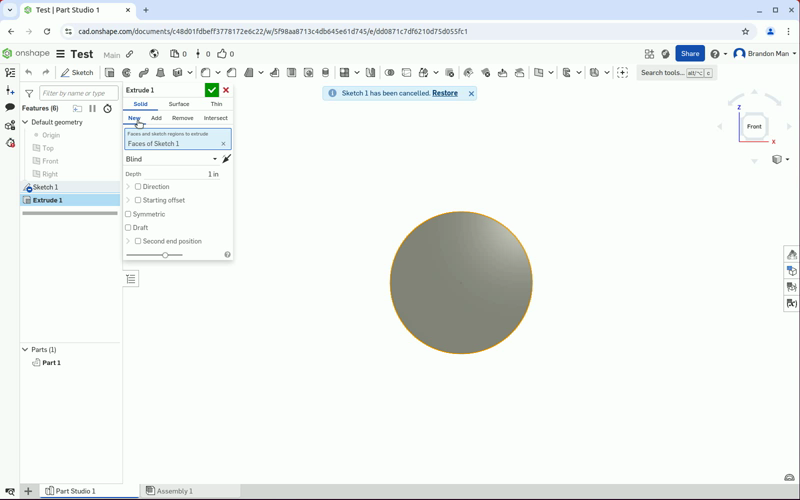
key(tab, 4)
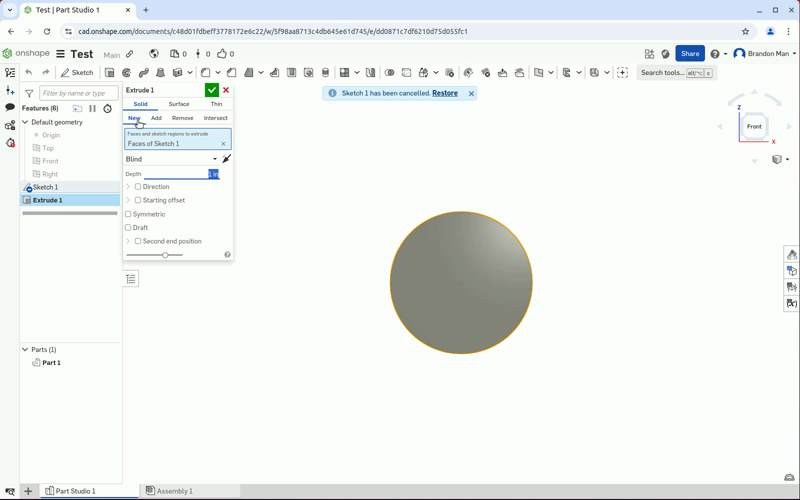
text(23.108)
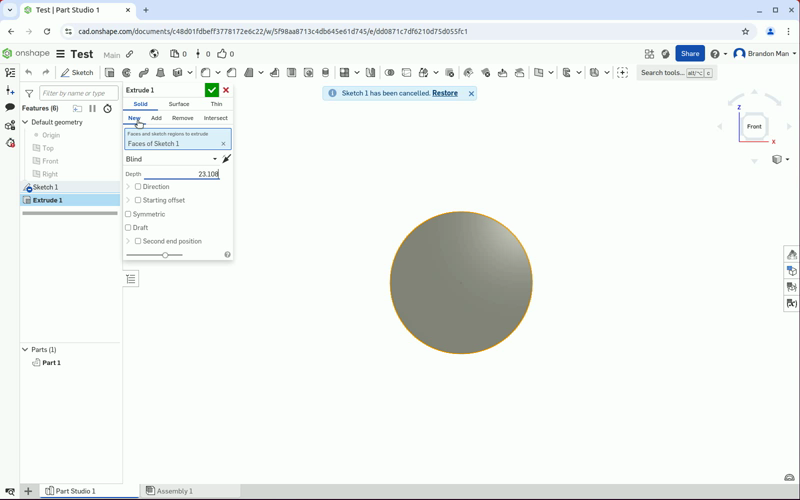
key(enter)
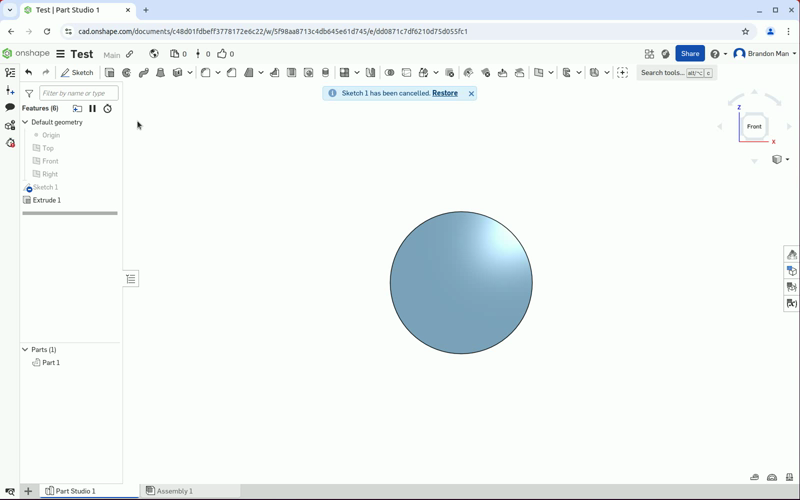
key(shift+h)
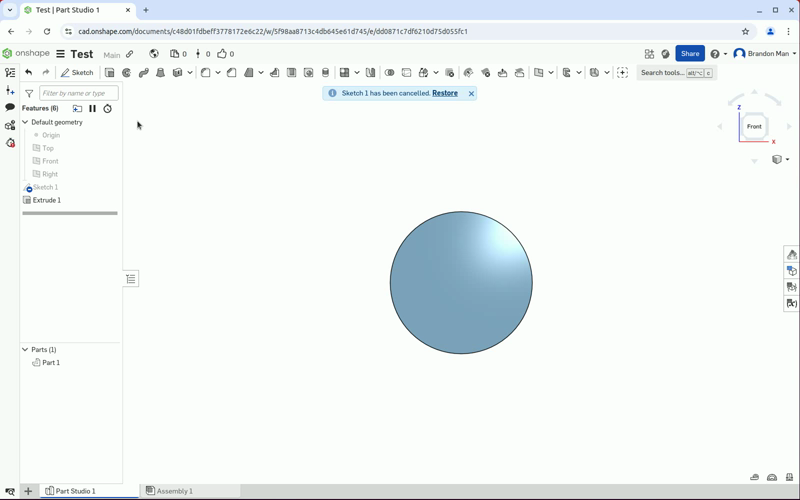
key(shift+h)
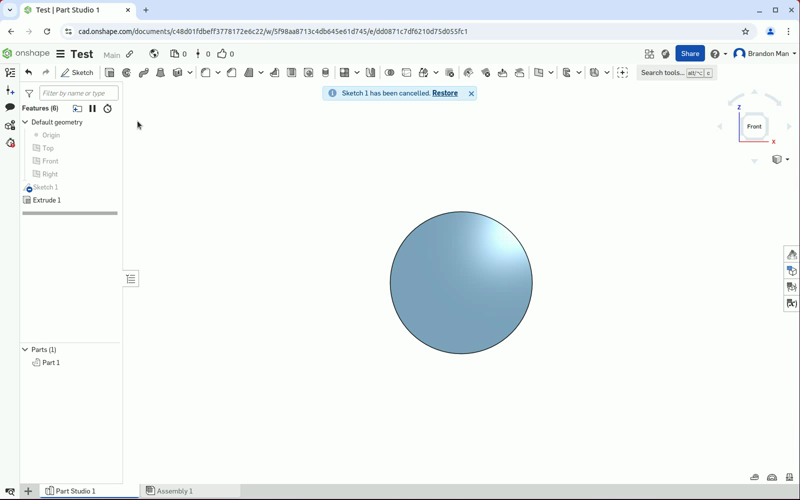
mouse_move(73, 189)
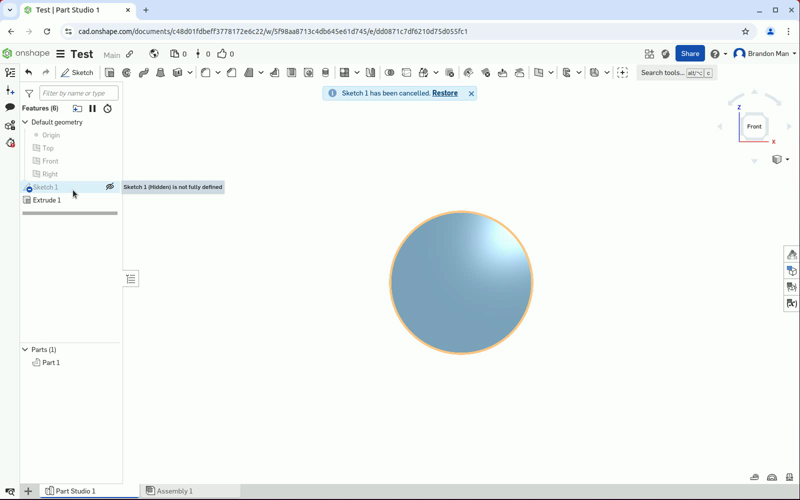
click(73, 189)
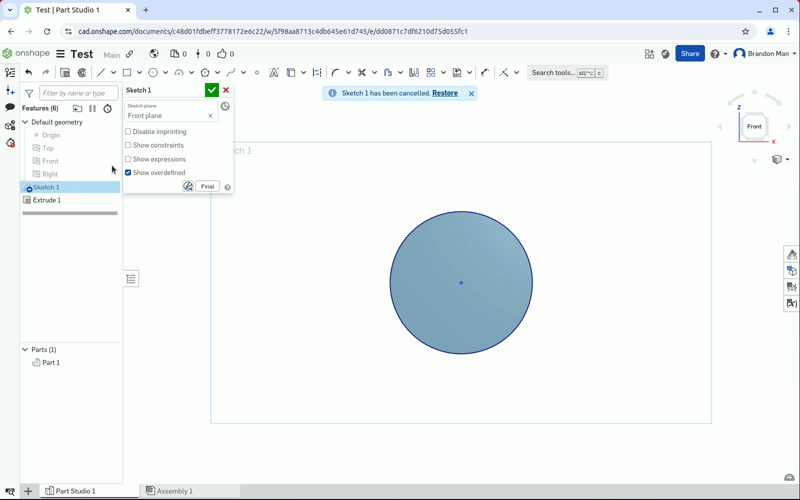
mouse_move(229, 92)
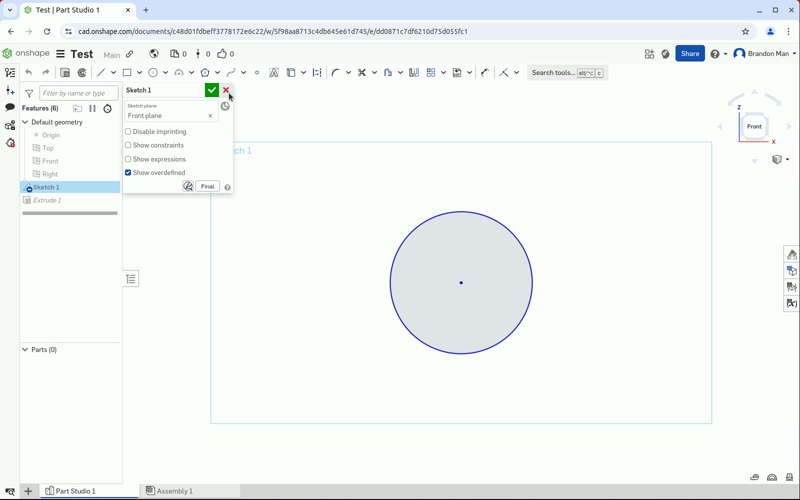
click(229, 92)
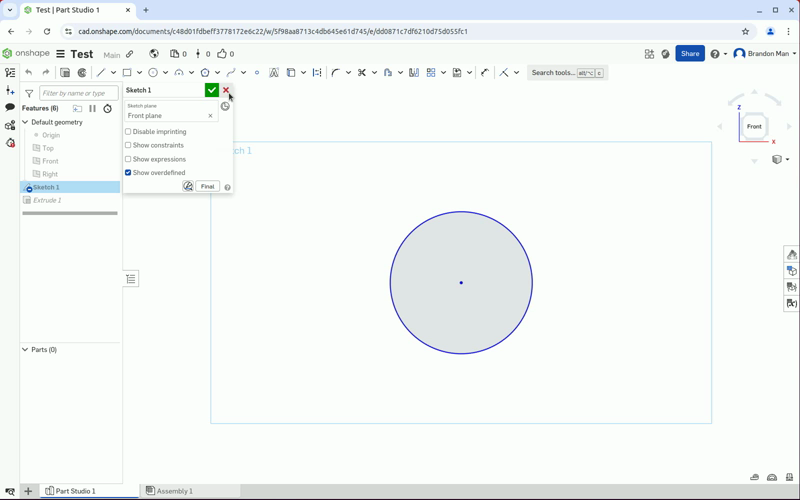
key(shift+s)
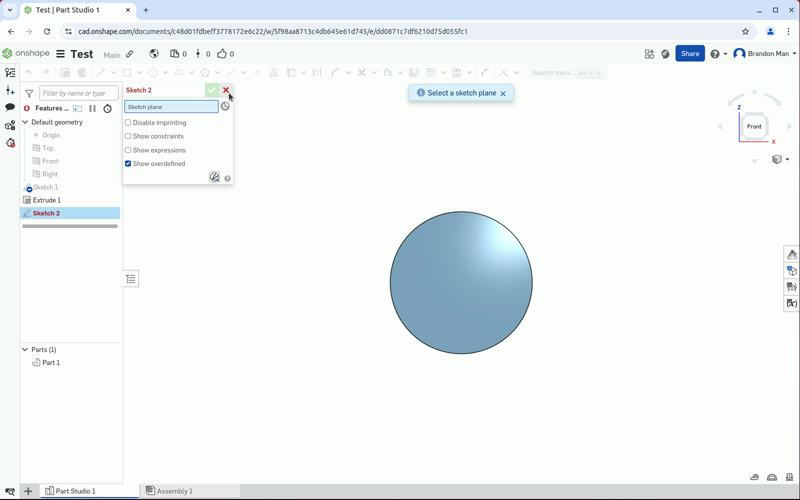
mouse_move(73, 163)
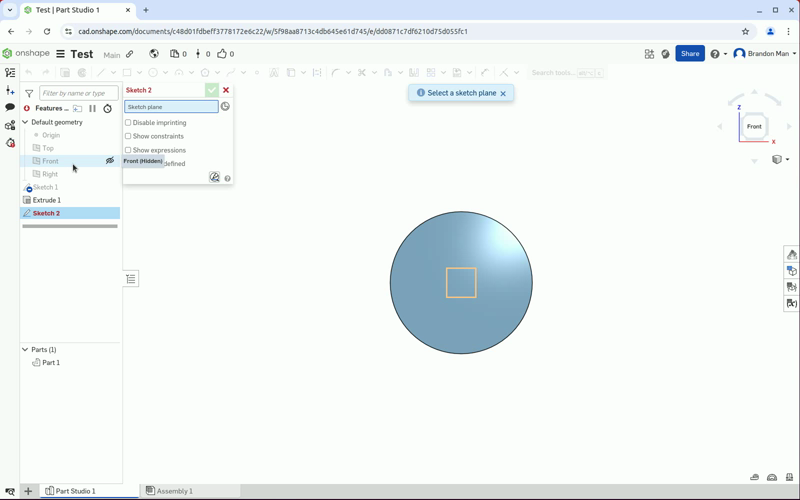
click(73, 163)
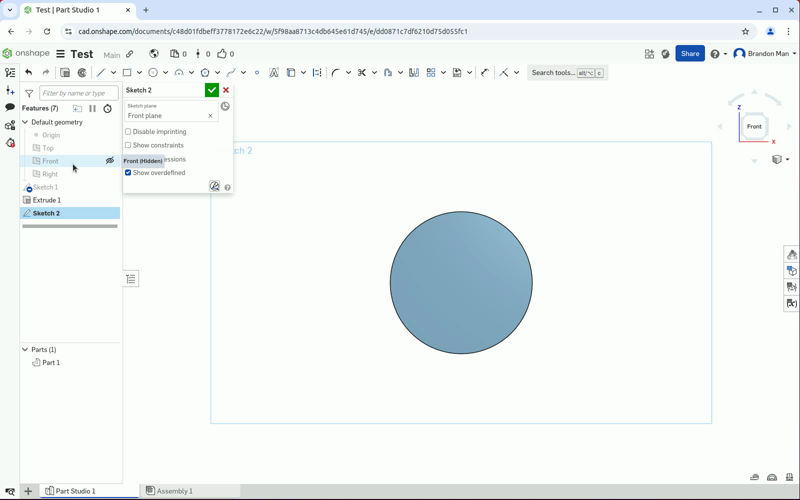
mouse_move(73, 352)
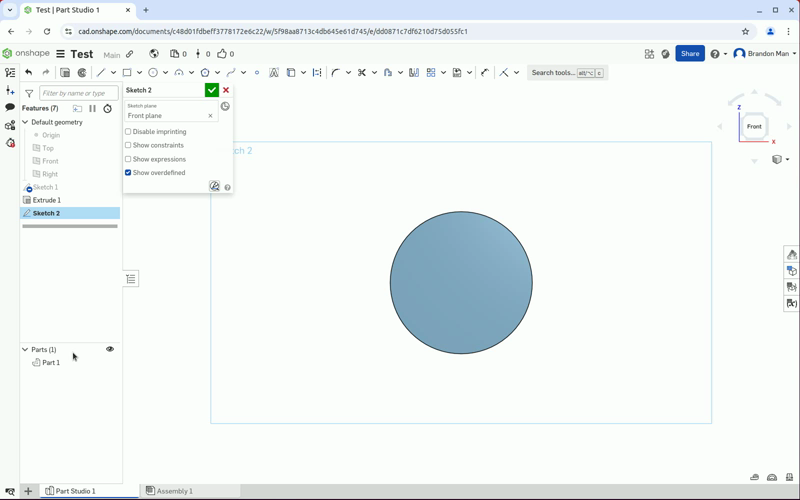
key(y)
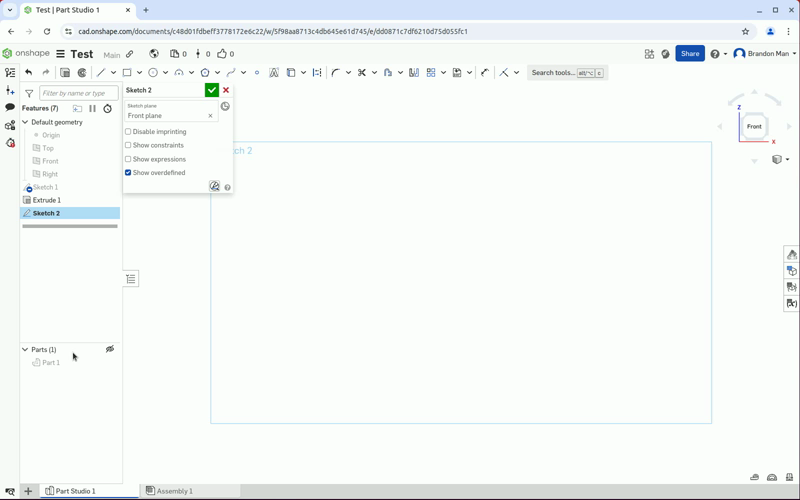
key(c)
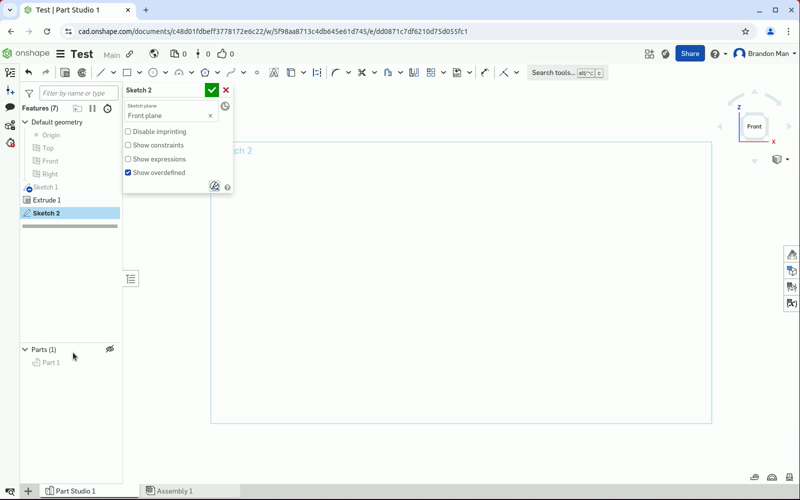
key_down(shift)
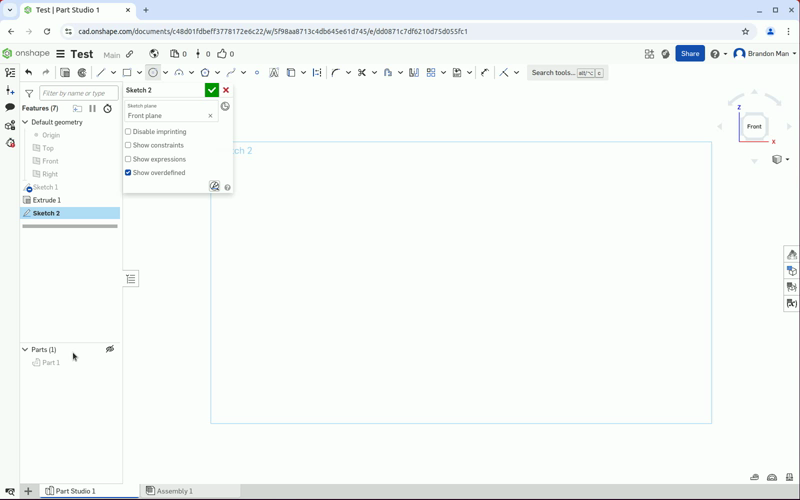
mouse_move(461, 282)
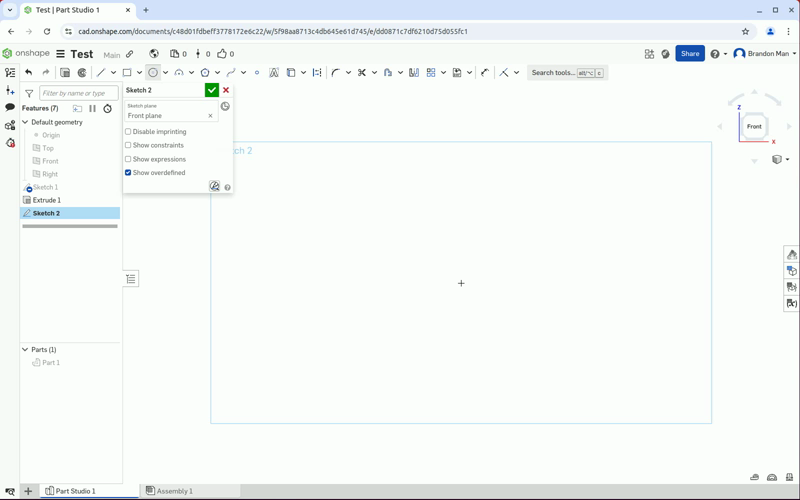
click(461, 282)
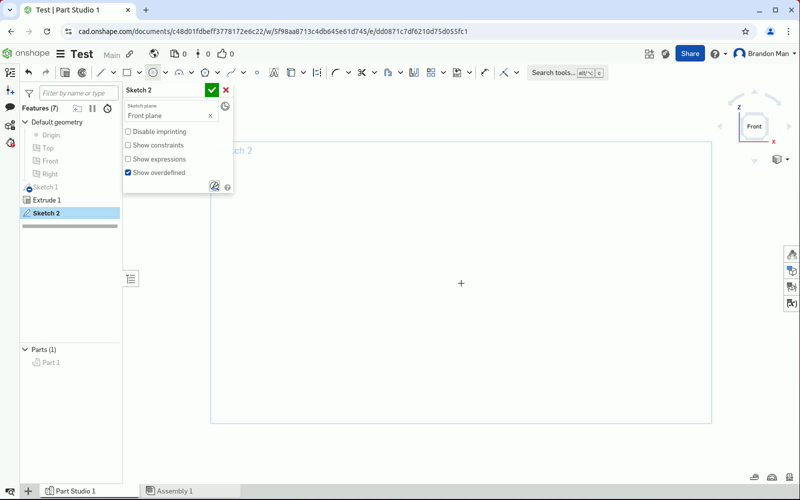
key_up(shift)
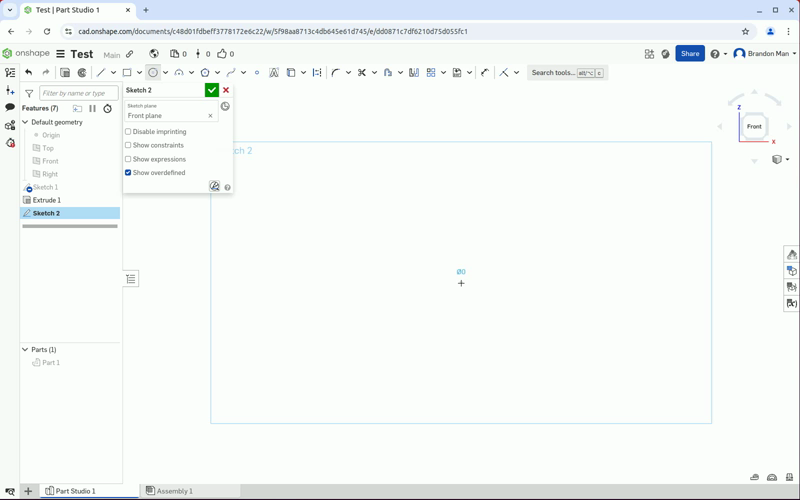
mouse_move(532, 282)
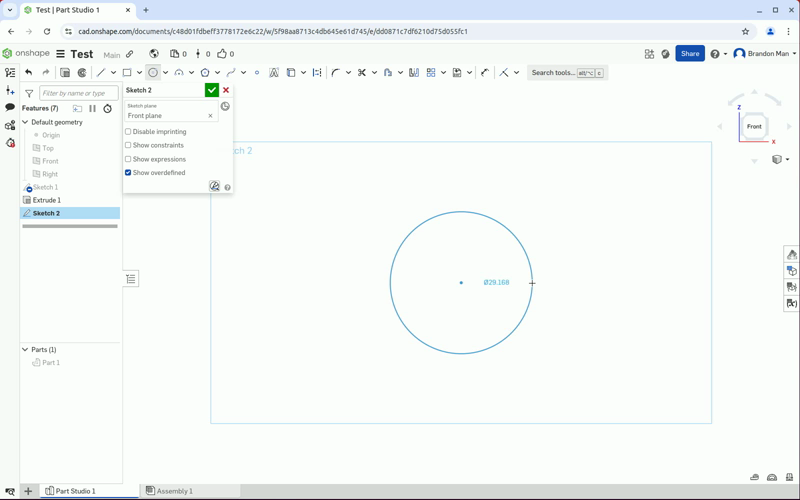
click(532, 282)
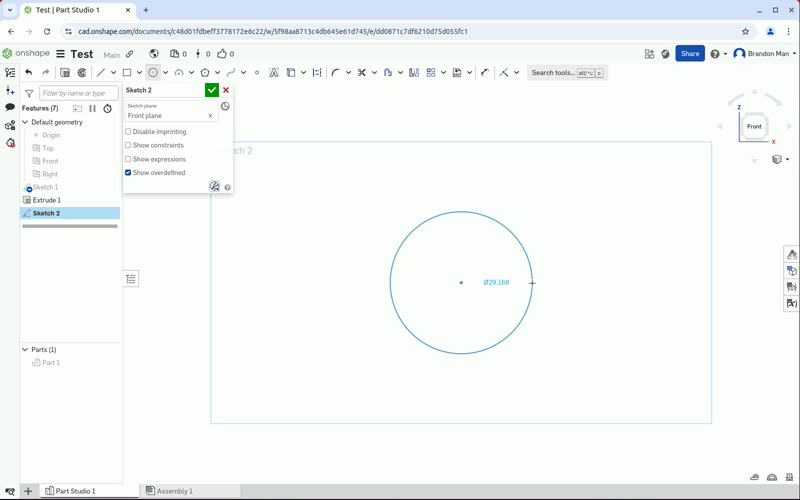
key(esc)
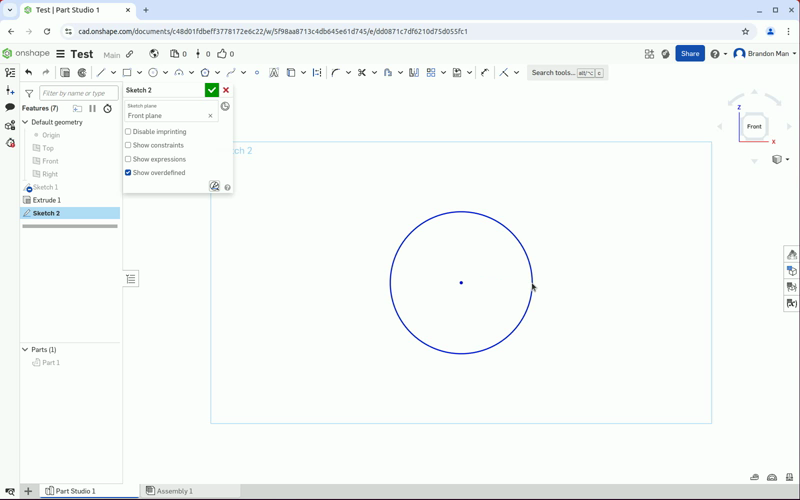
mouse_move(459, 339)
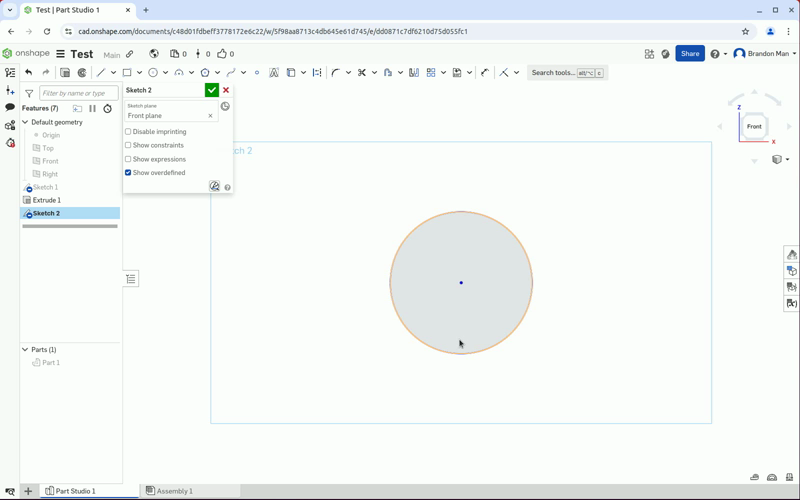
click(459, 339)
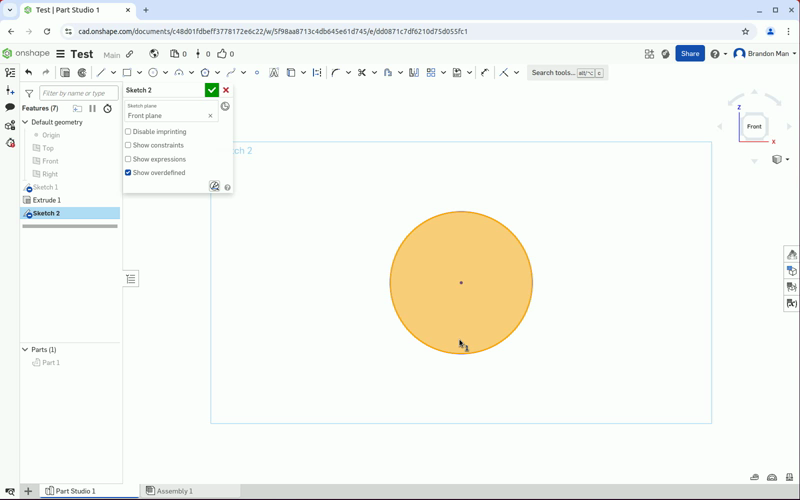
mouse_move(73, 352)
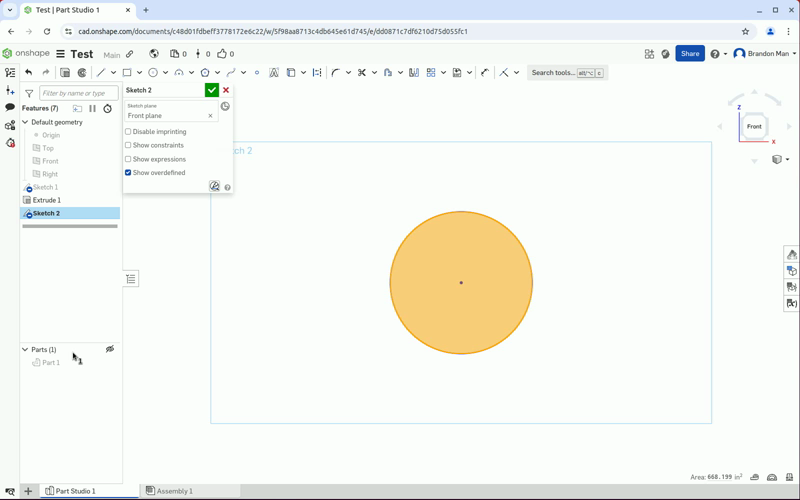
key(shift+y)
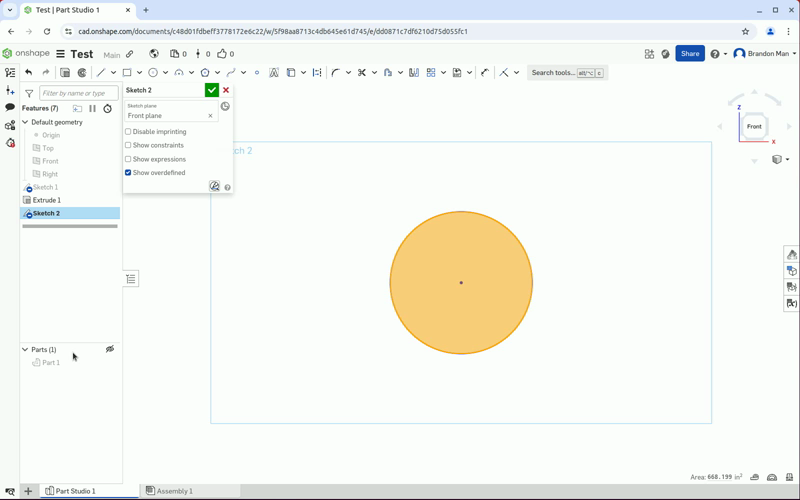
key(shift+e)
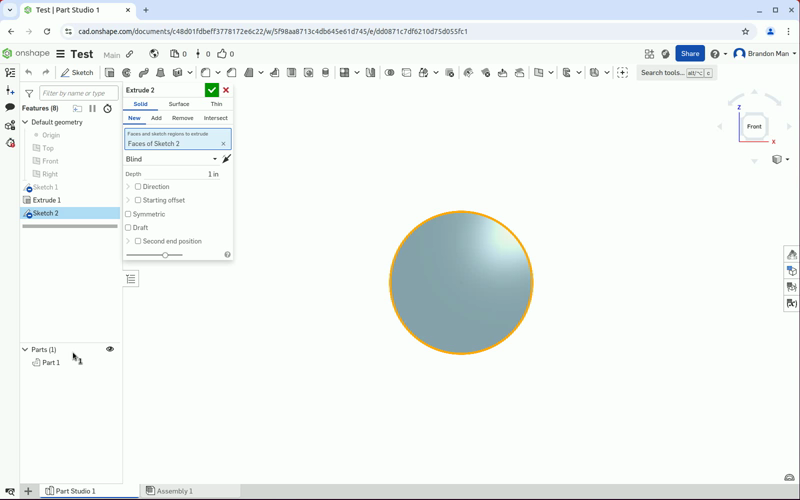
mouse_move(143, 106)
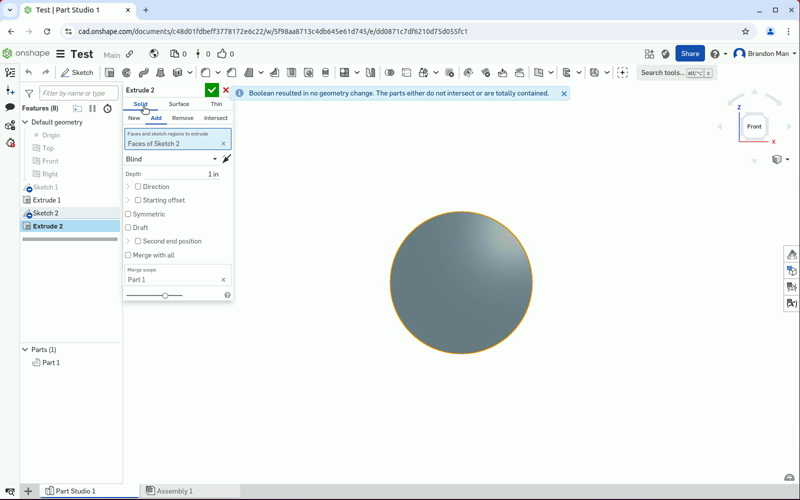
click(143, 106)
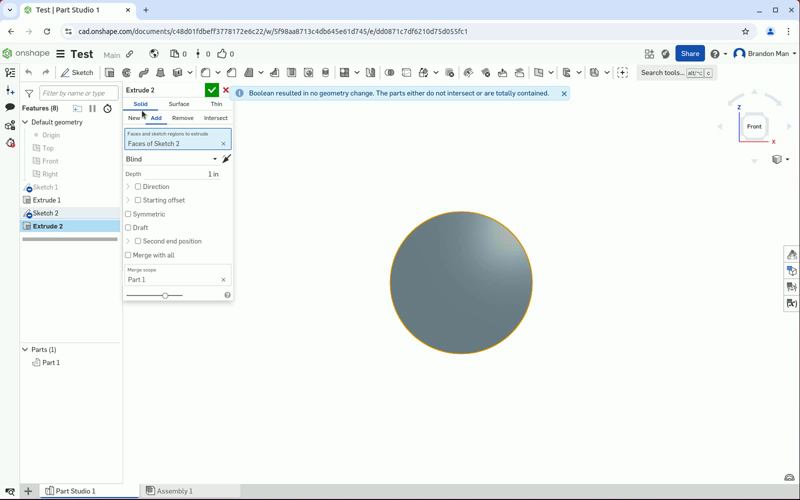
mouse_move(137, 120)
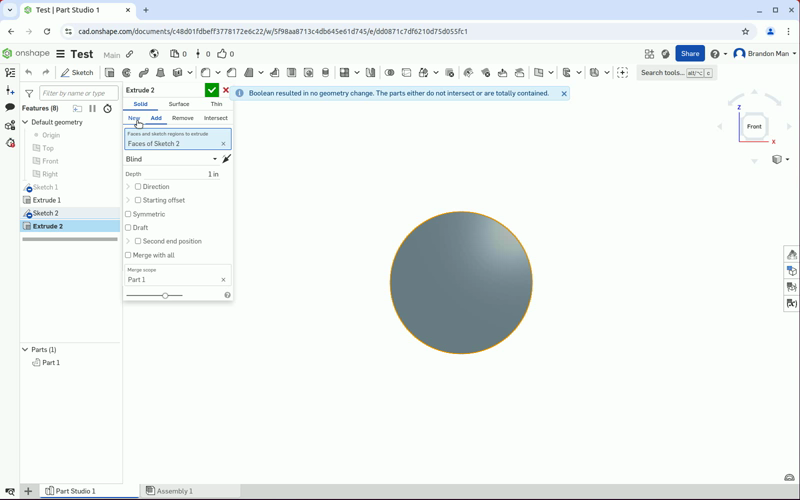
click(137, 120)
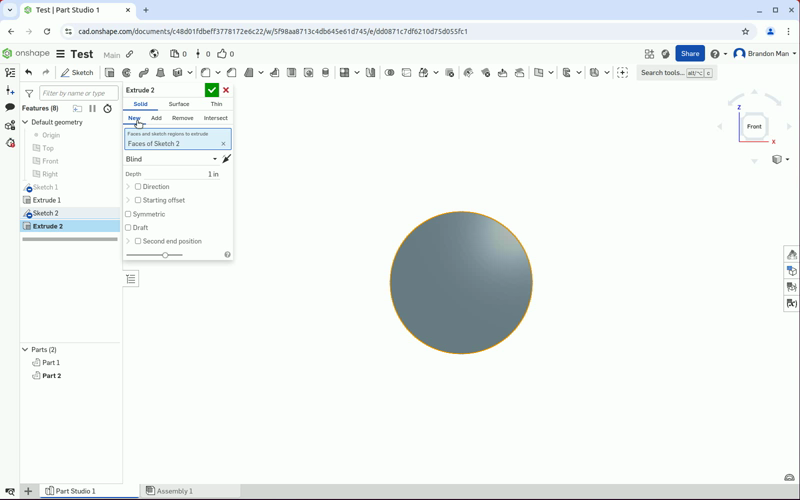
key(tab, 4)
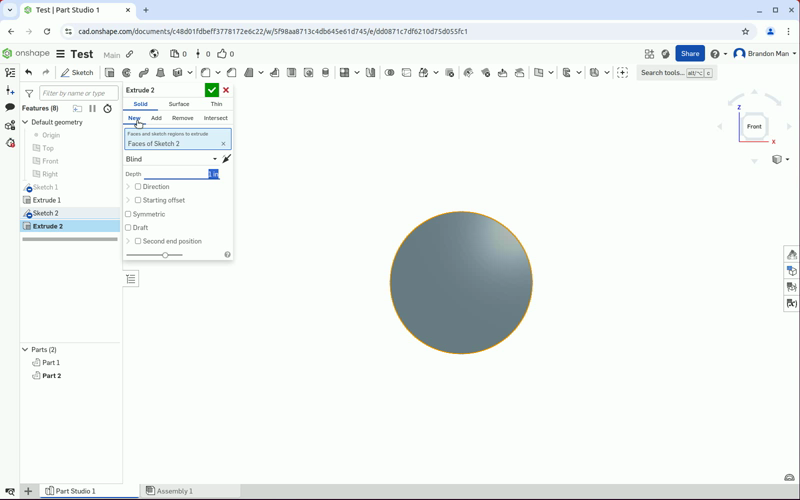
text(23.108)
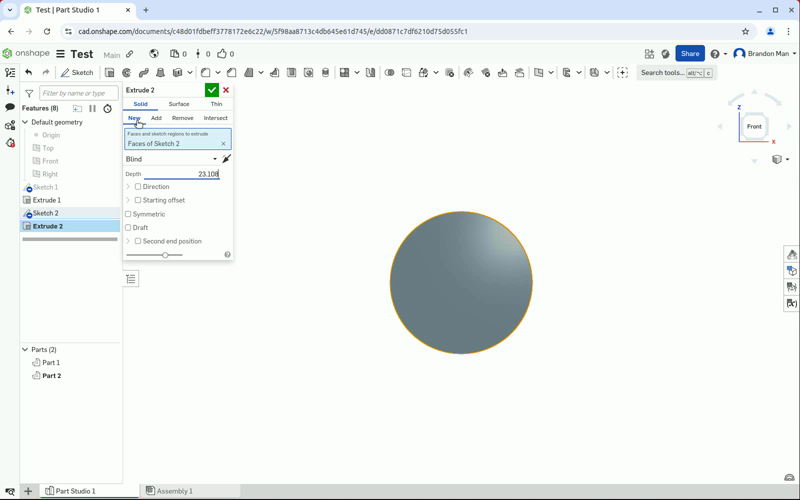
key(enter)
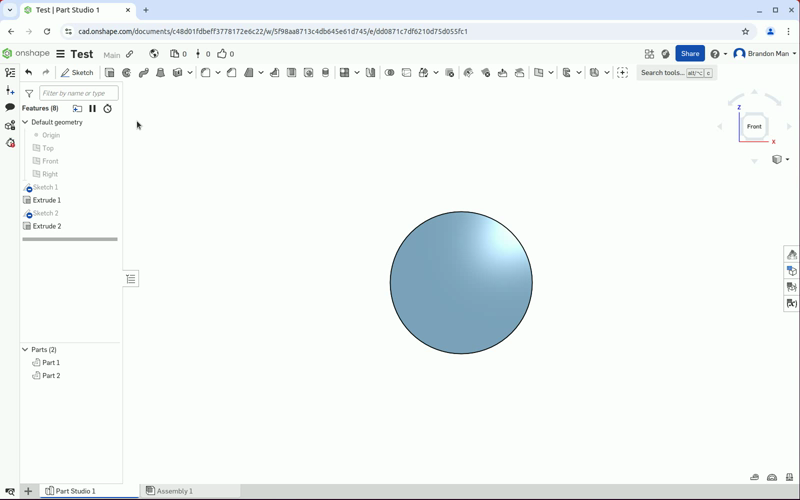
key(shift+h)
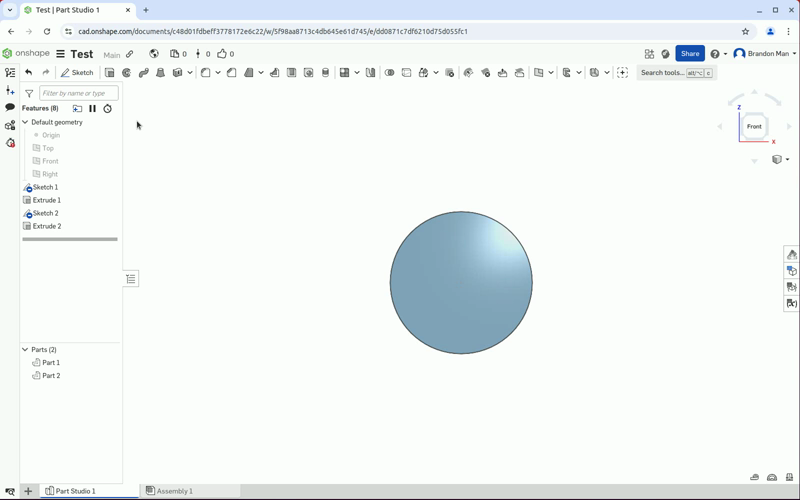
key(shift+h)
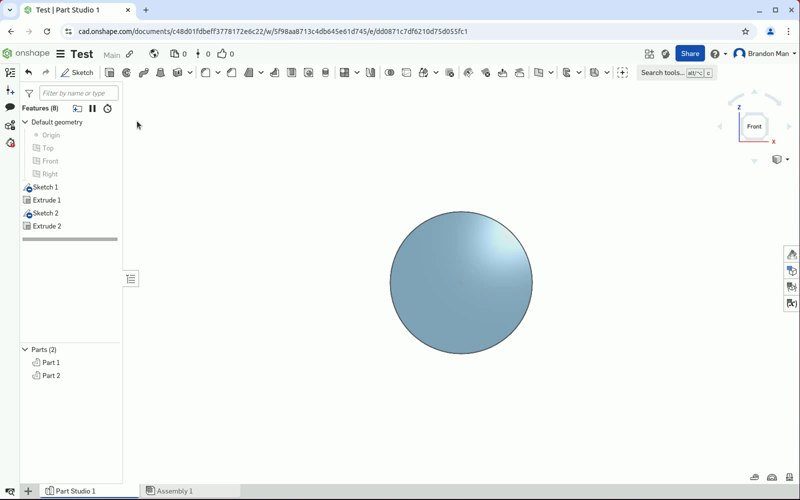
key(shift+7)
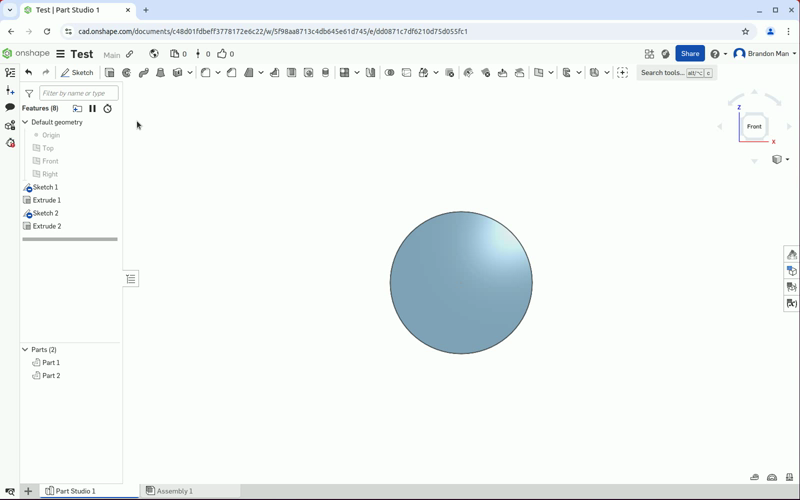
key(left, 2)
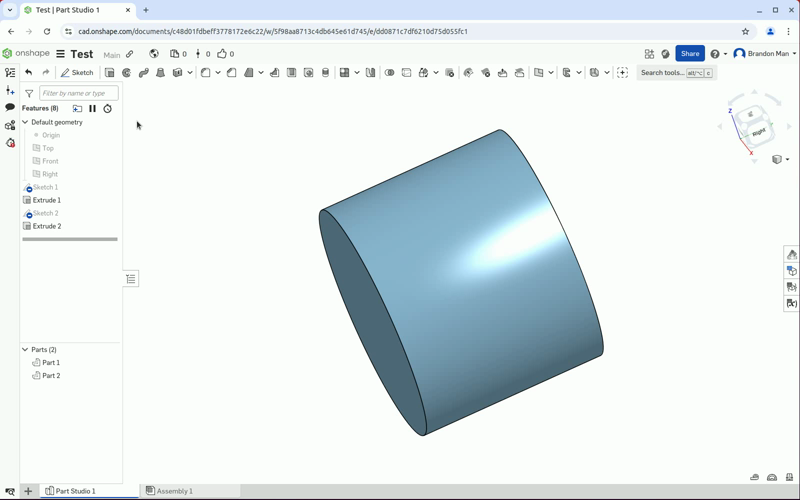
key(down, 2)
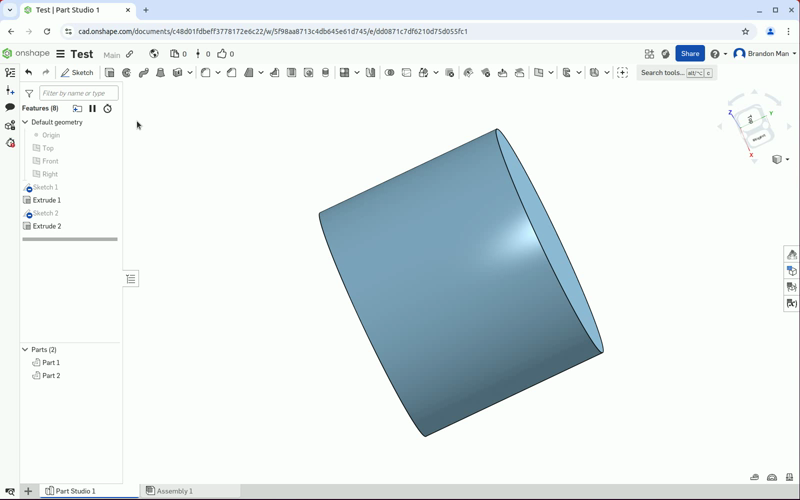
key(up, 2)
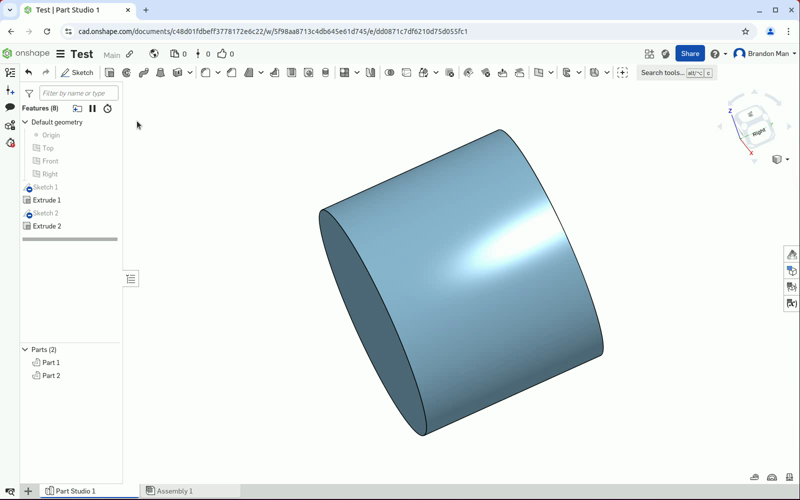
key(right, 2)
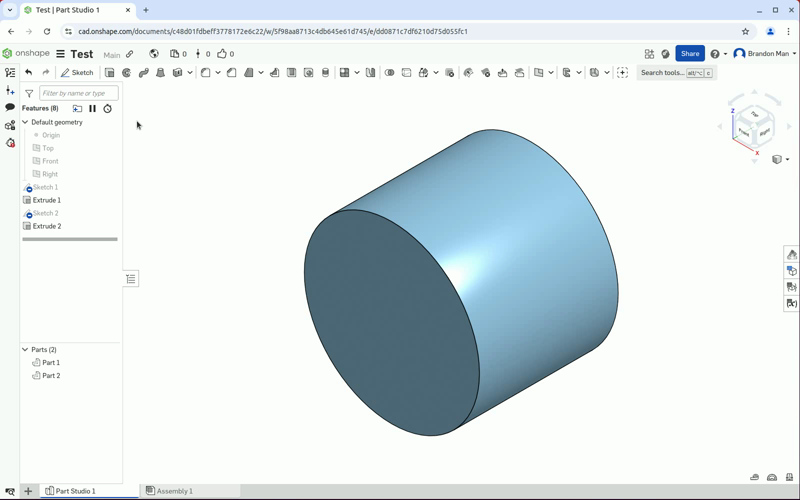
mouse_move(73, 189)
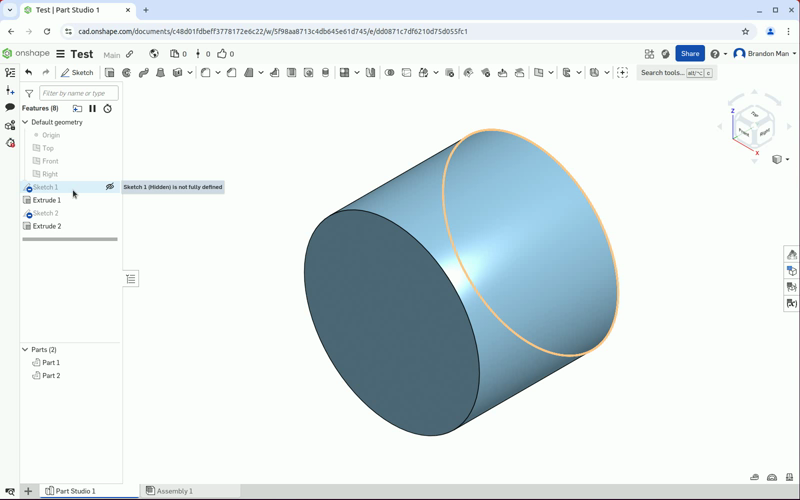
click(73, 189)